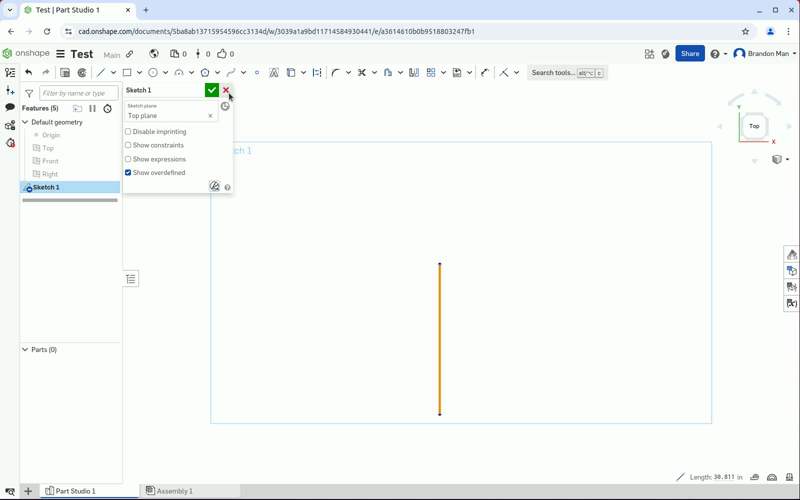
key(shift+h)
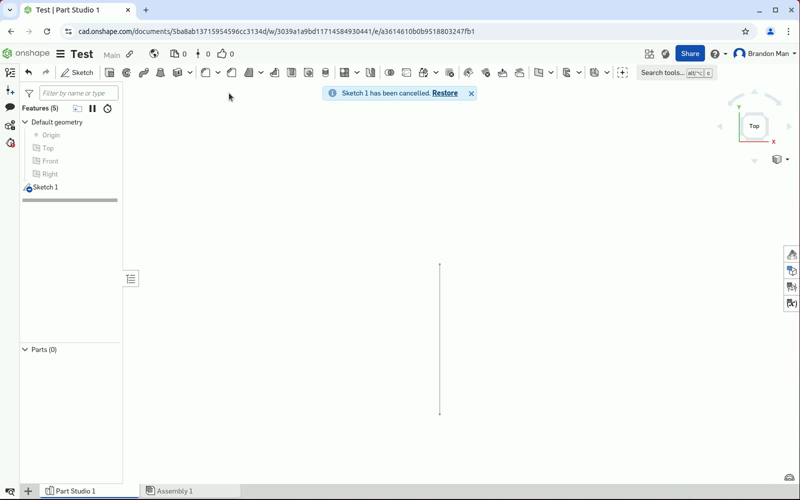
key(shift+s)
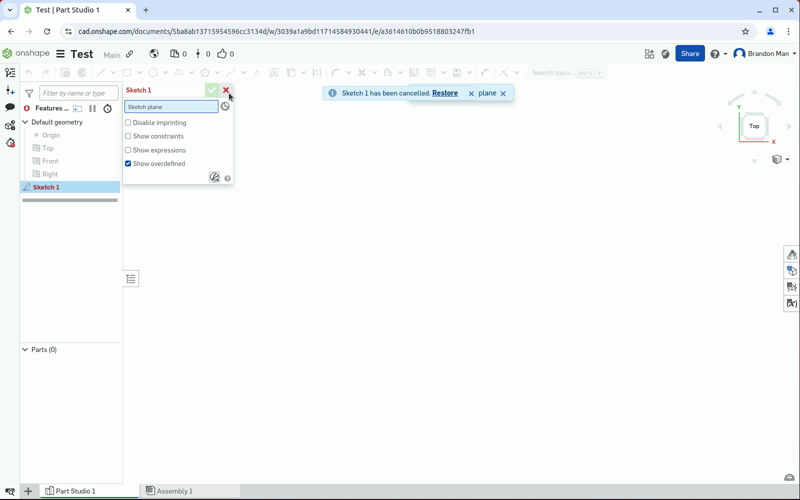
mouse_move(73, 150)
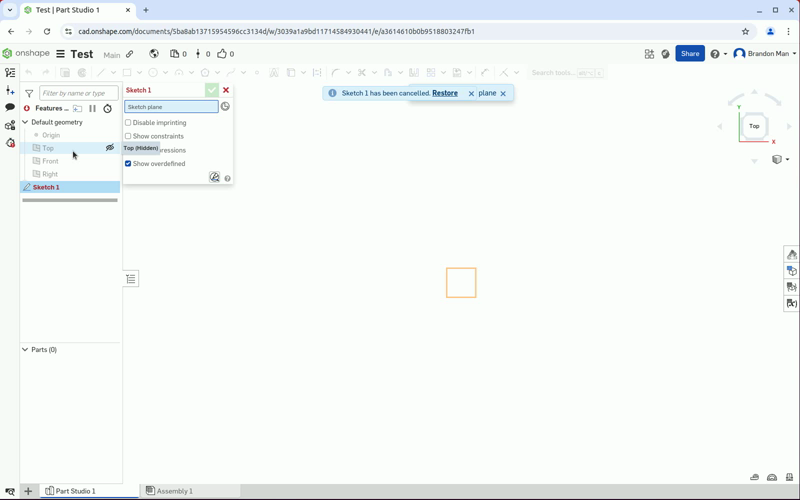
click(73, 150)
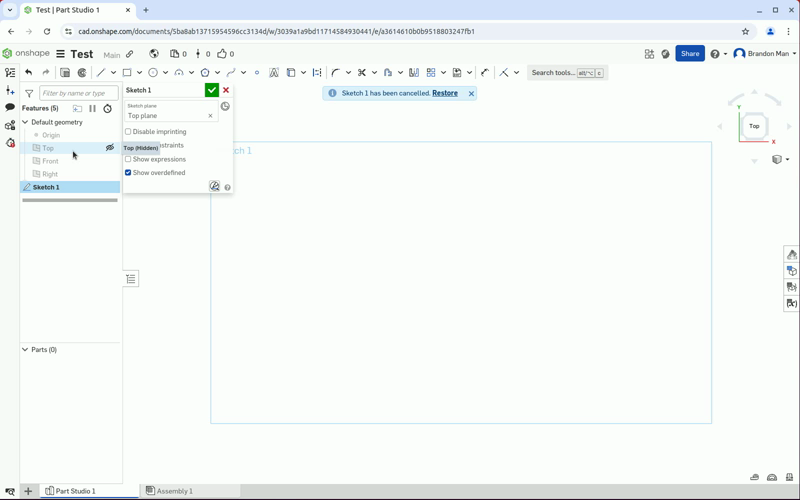
mouse_move(73, 352)
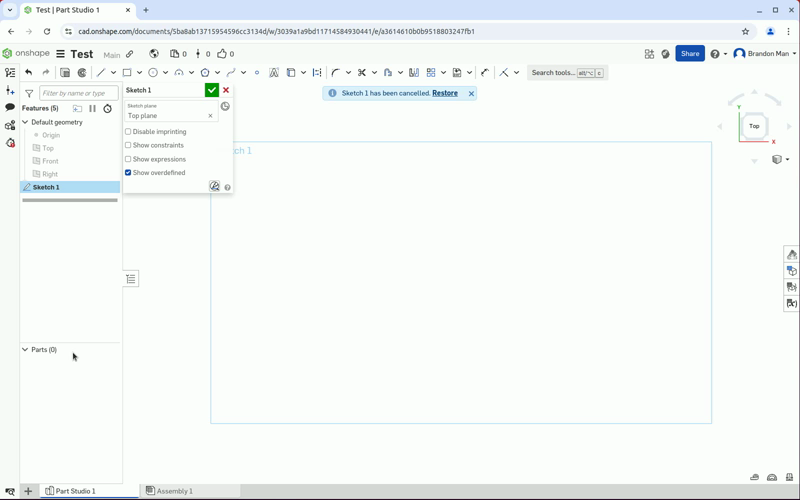
key(y)
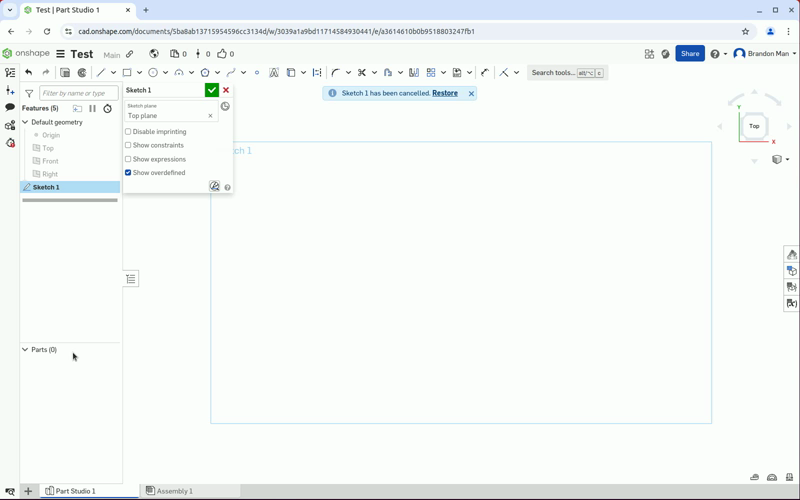
key(c)
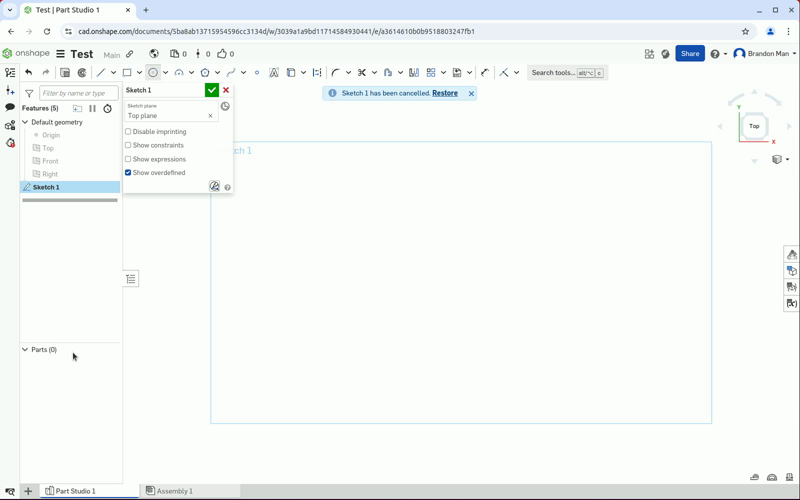
key_down(shift)
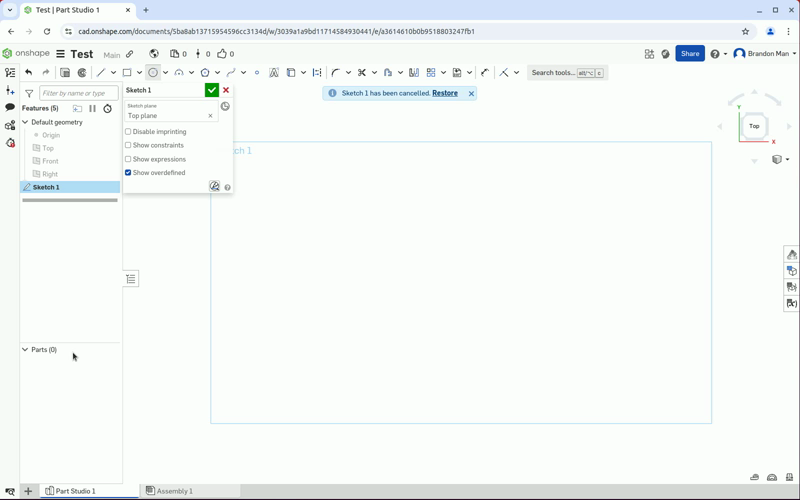
mouse_move(461, 282)
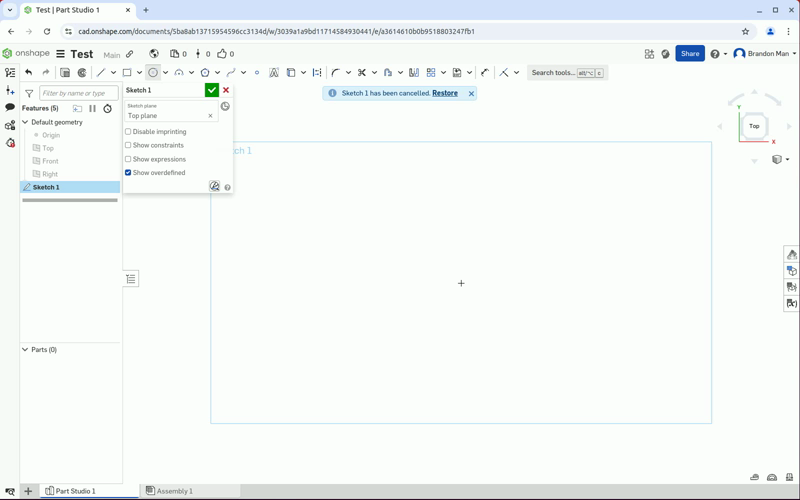
click(461, 282)
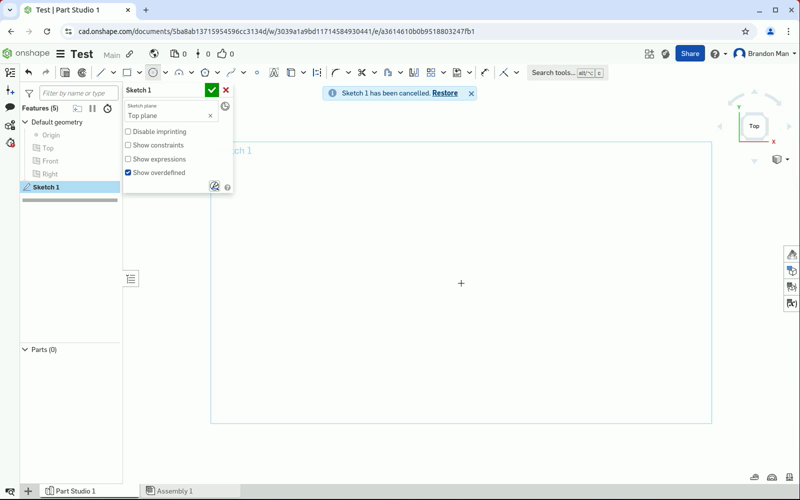
key_up(shift)
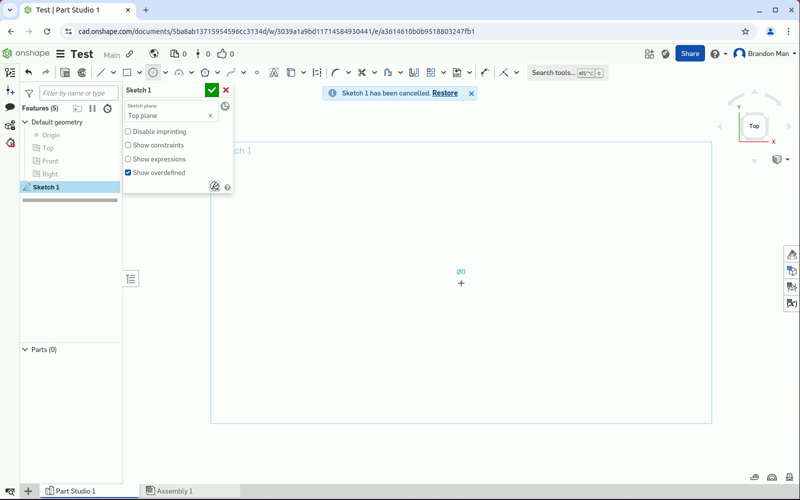
mouse_move(574, 282)
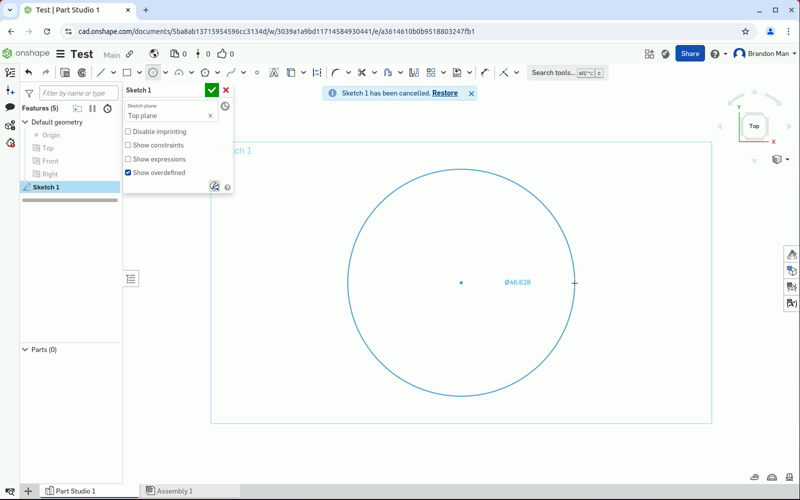
click(574, 282)
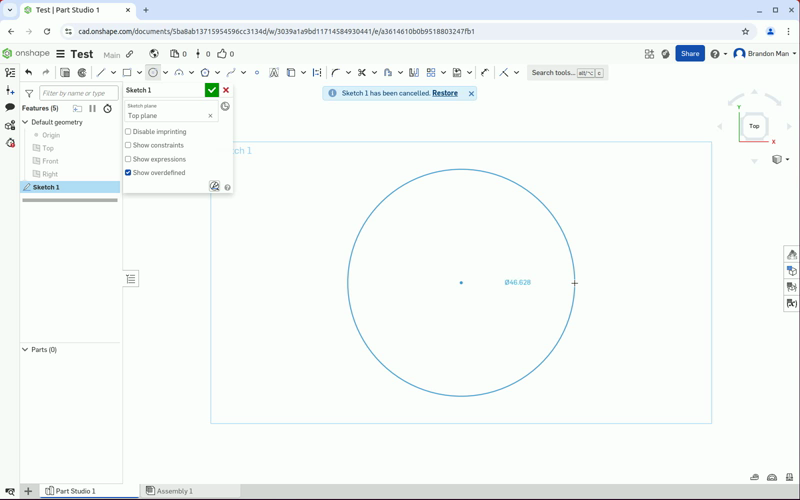
key(esc)
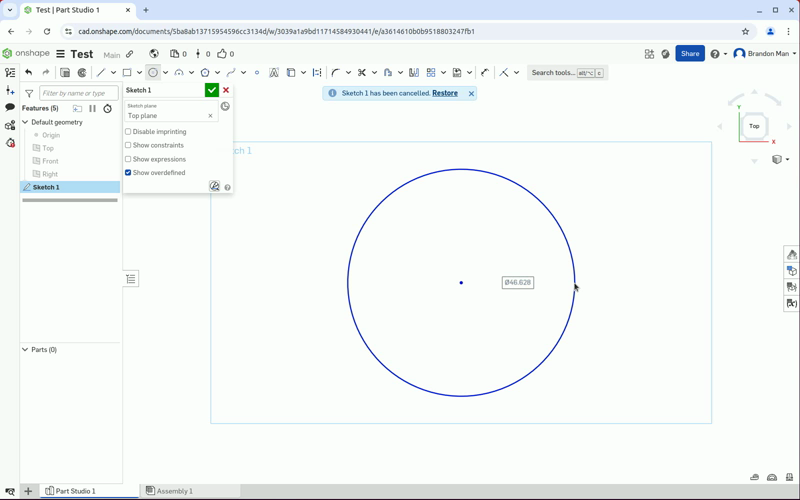
mouse_move(462, 324)
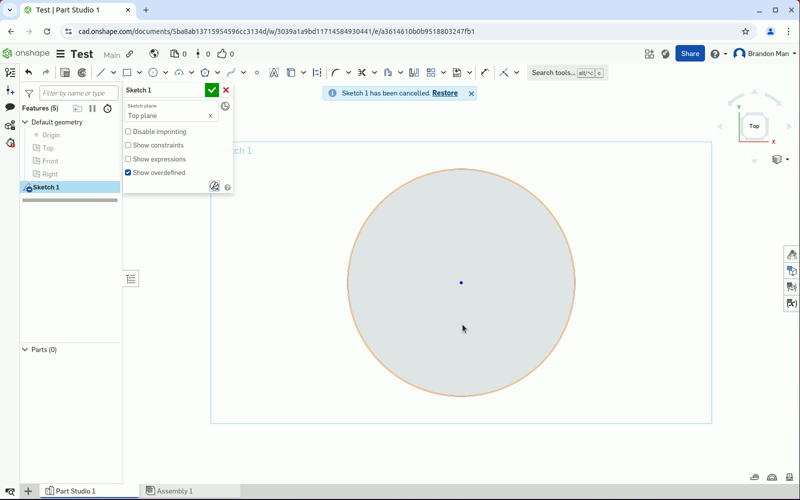
click(462, 324)
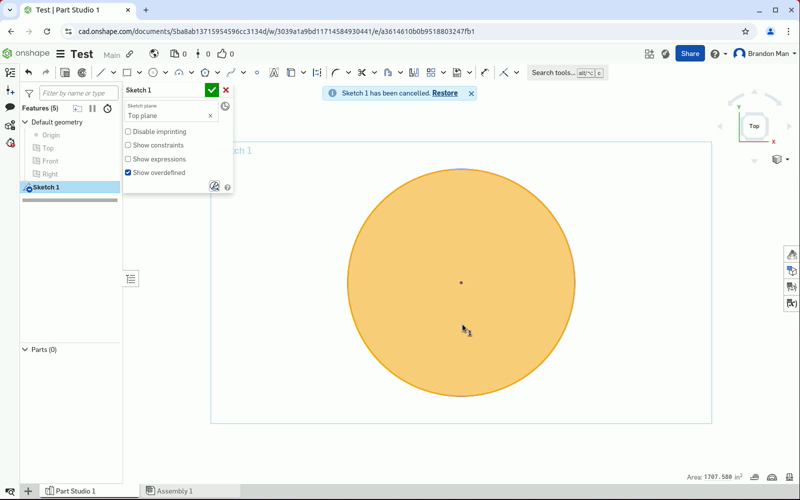
mouse_move(73, 352)
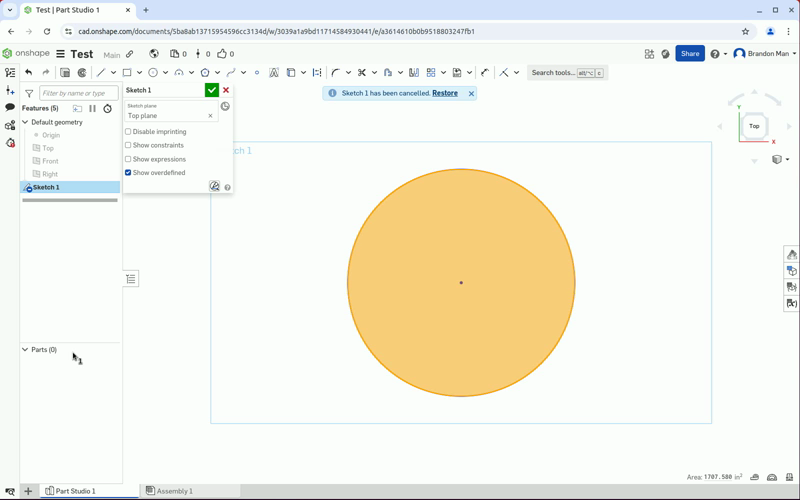
key(shift+y)
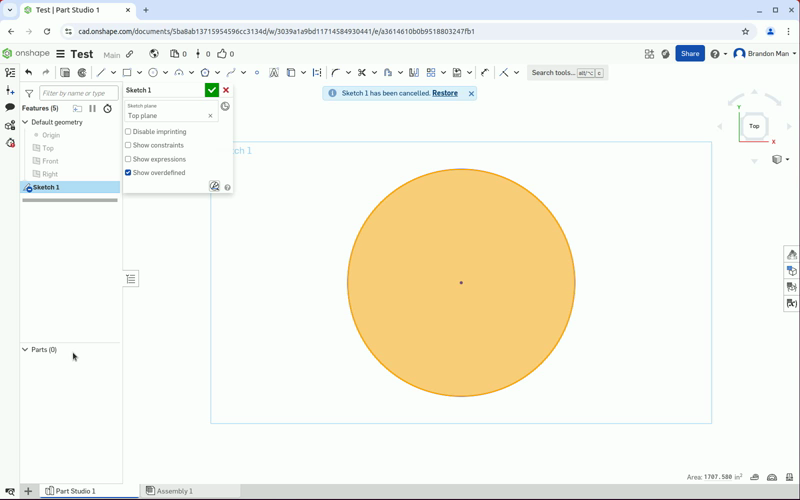
key(shift+e)
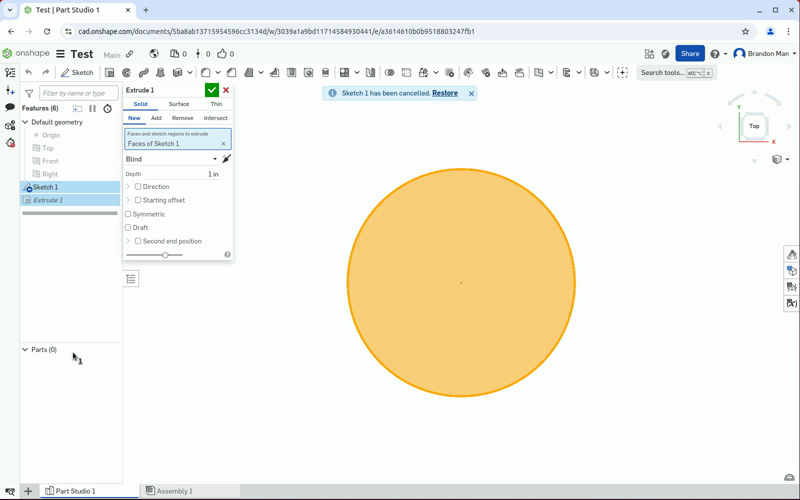
mouse_move(143, 106)
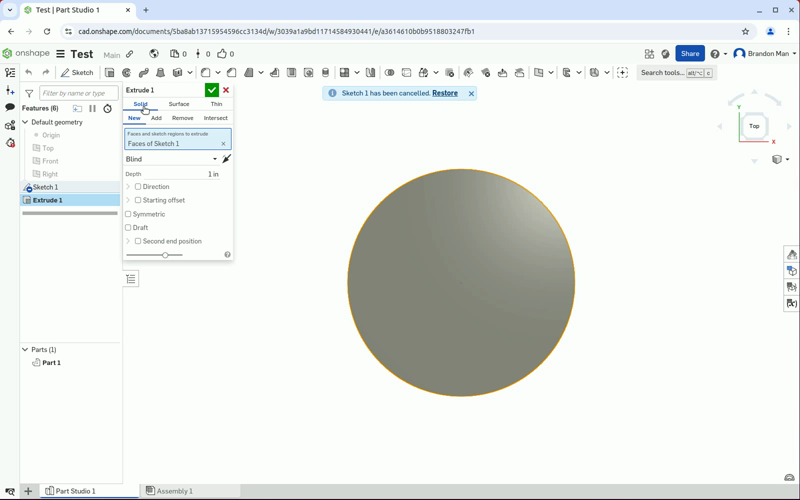
click(143, 106)
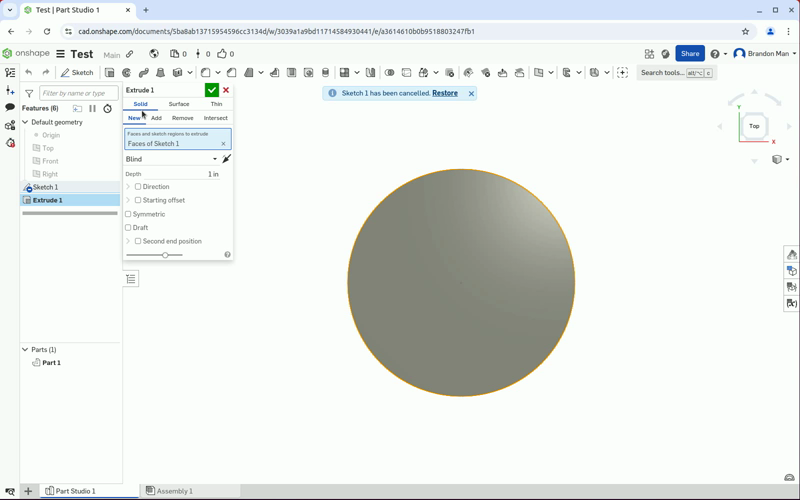
mouse_move(137, 120)
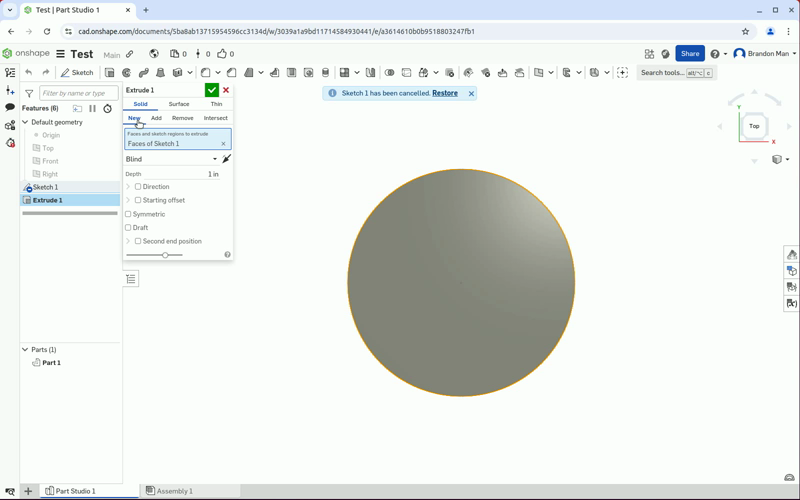
click(137, 120)
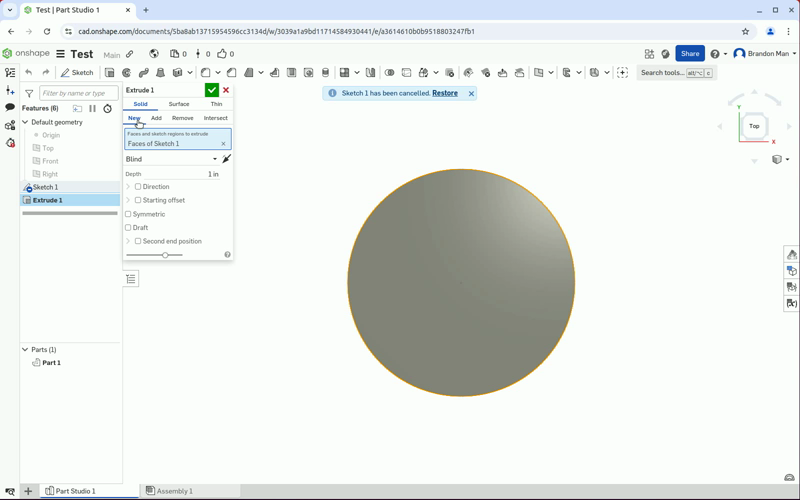
key(tab, 4)
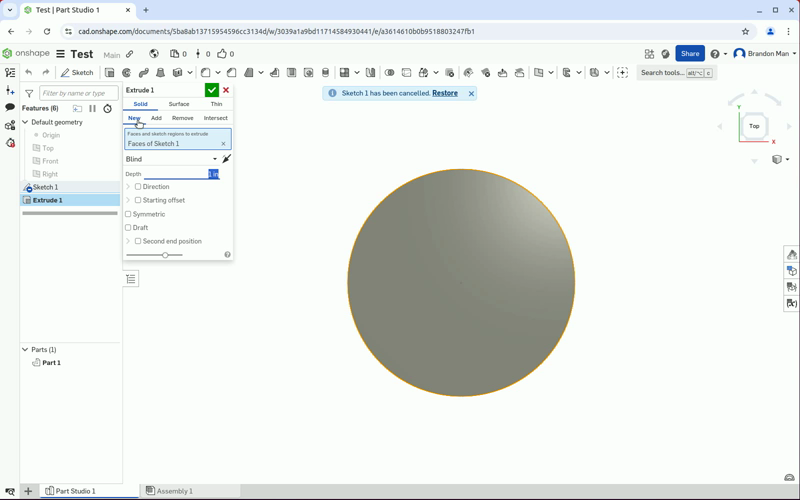
text(-12.036)
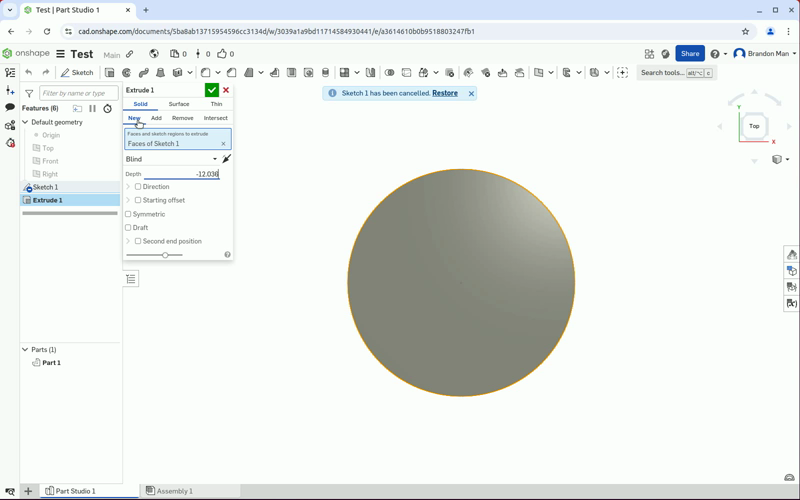
key(enter)
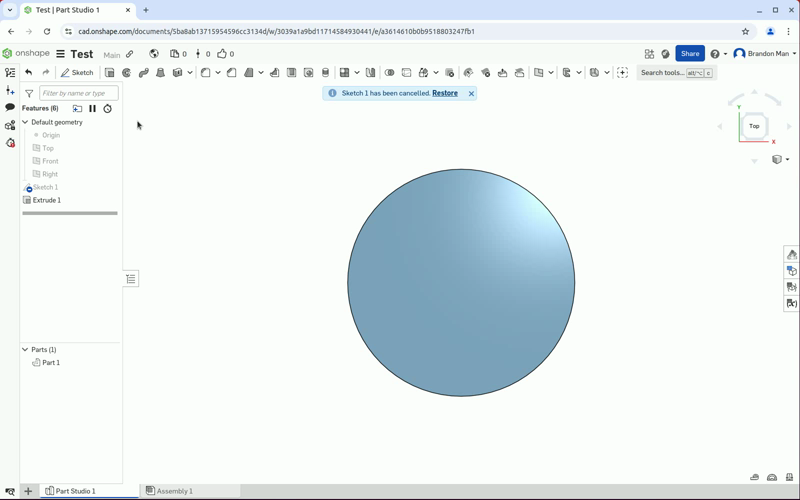
key(shift+h)
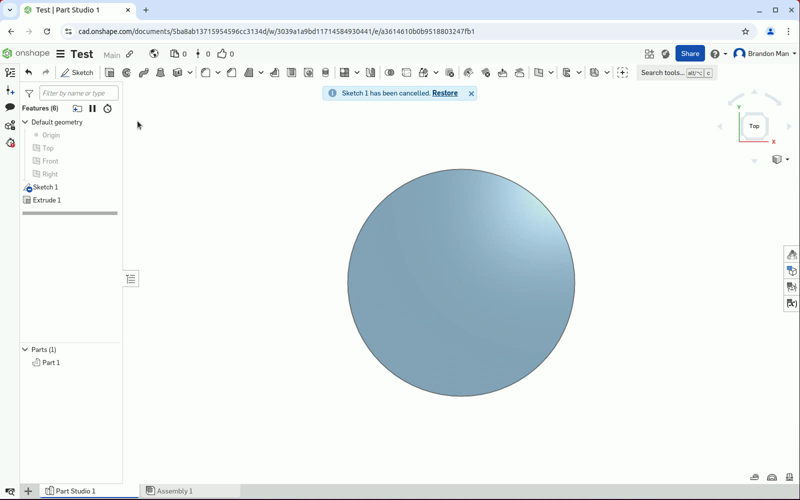
key(shift+h)
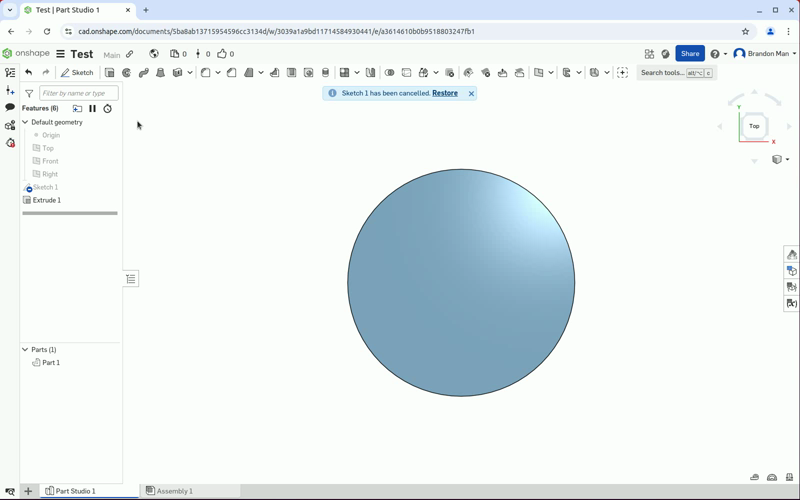
mouse_move(73, 189)
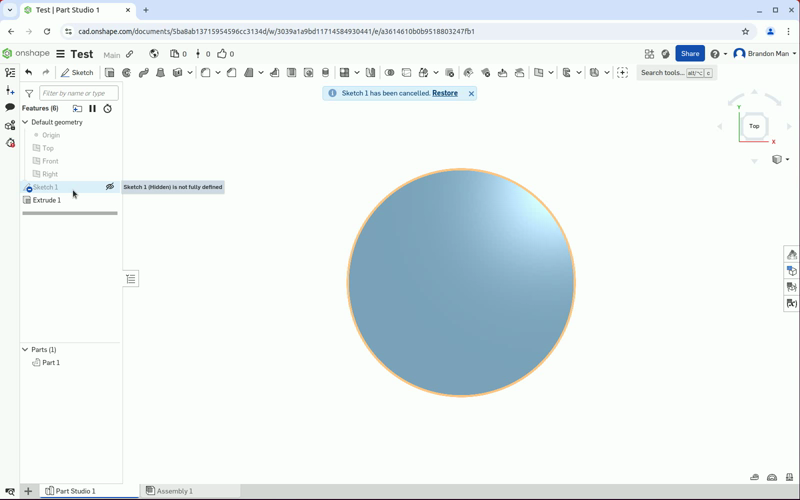
click(73, 189)
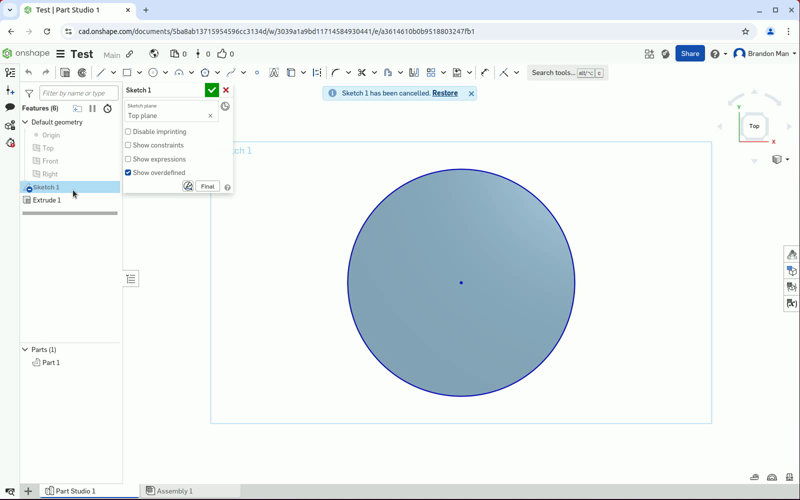
mouse_move(229, 92)
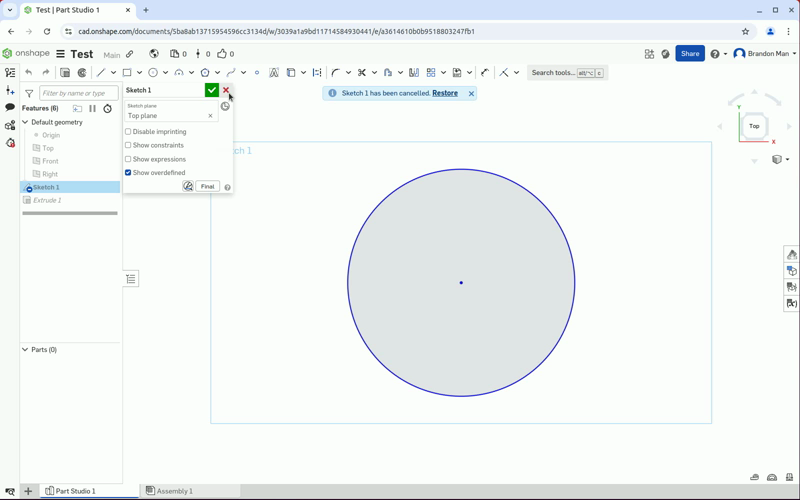
click(229, 92)
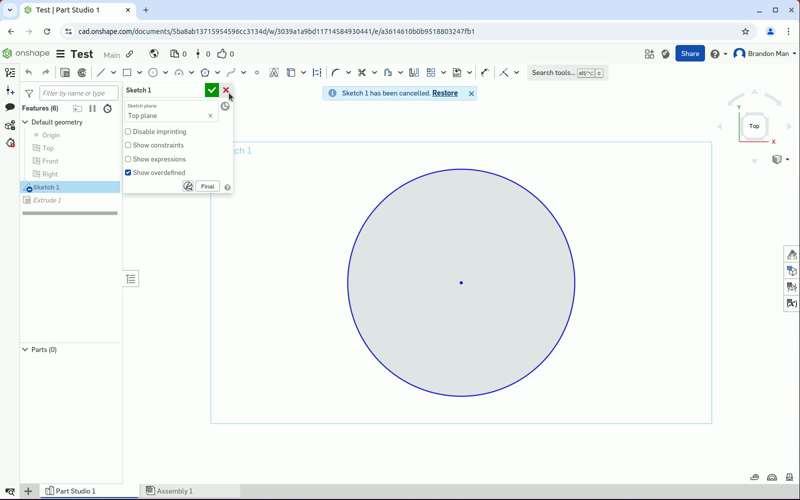
key(shift+s)
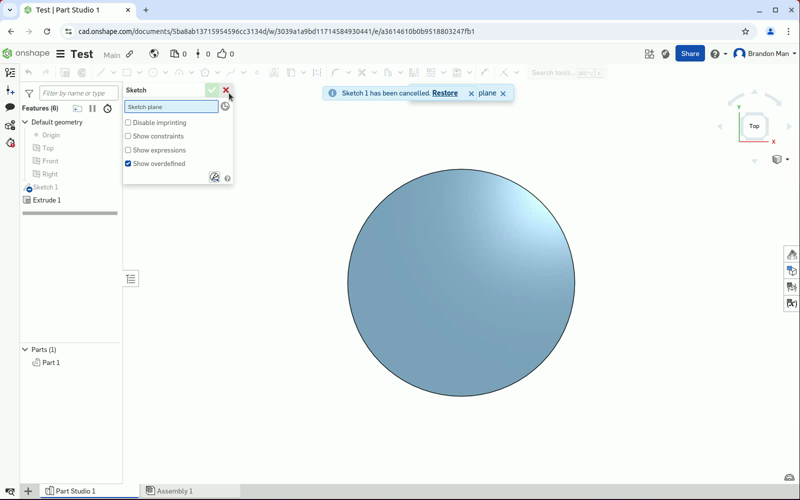
mouse_move(73, 150)
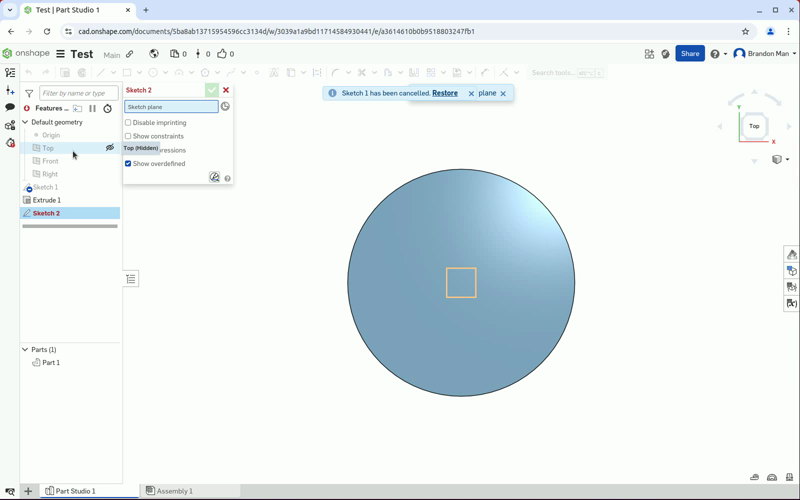
click(73, 150)
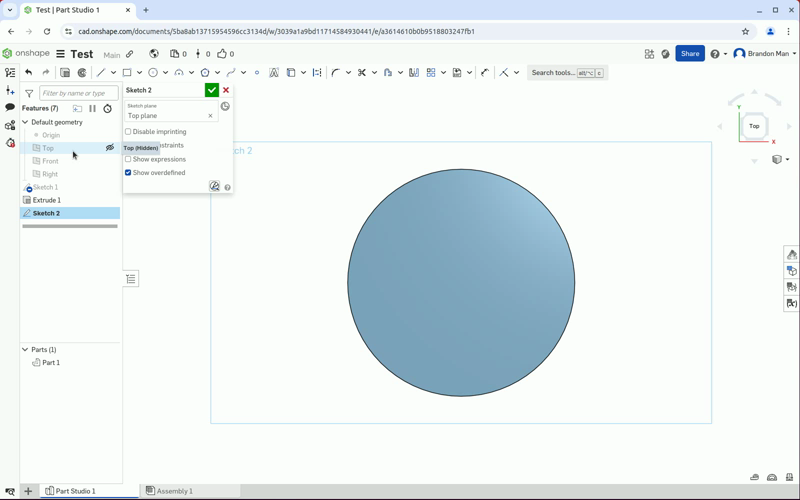
mouse_move(73, 352)
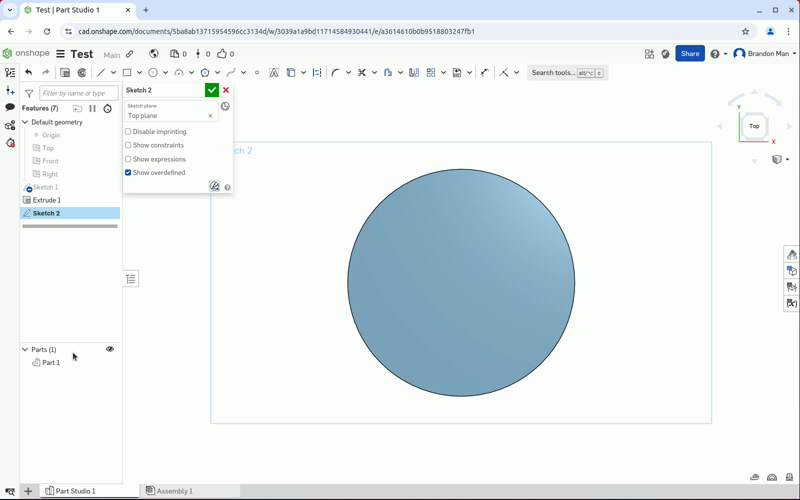
key(y)
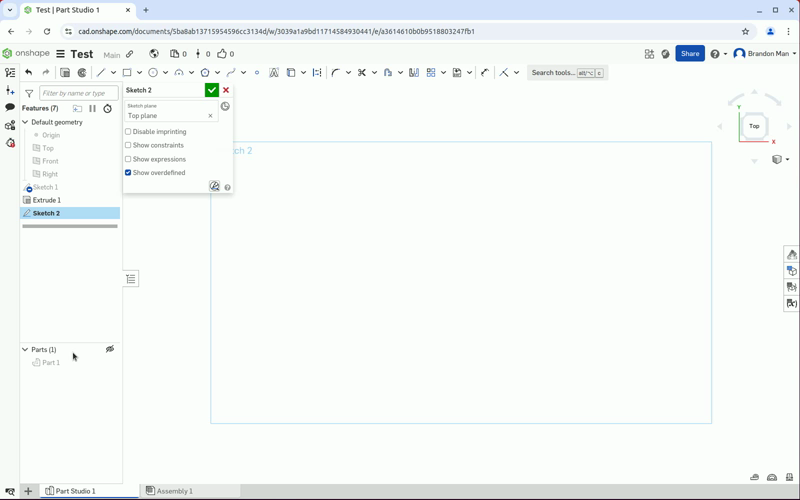
key(c)
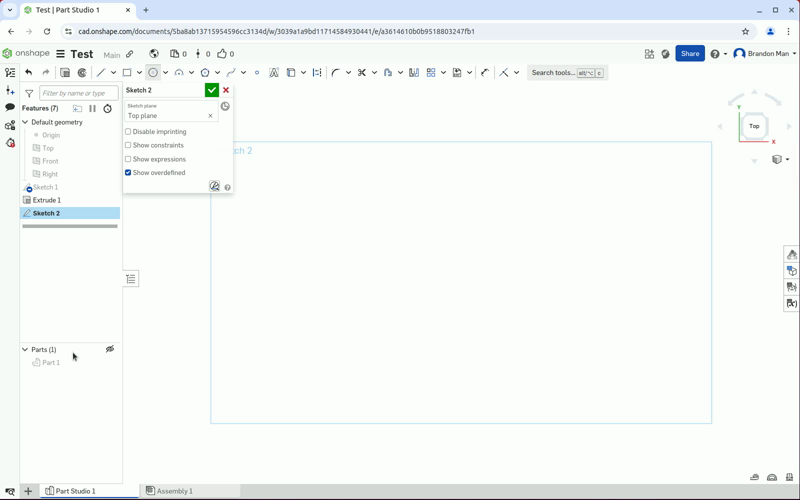
key_down(shift)
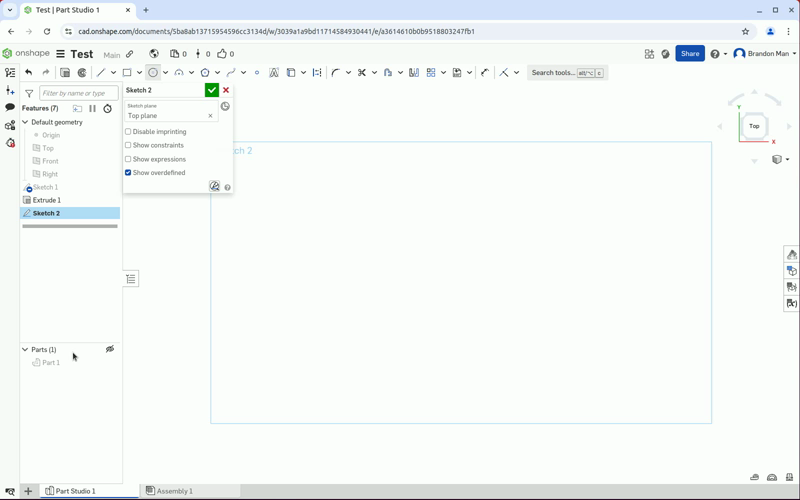
mouse_move(461, 352)
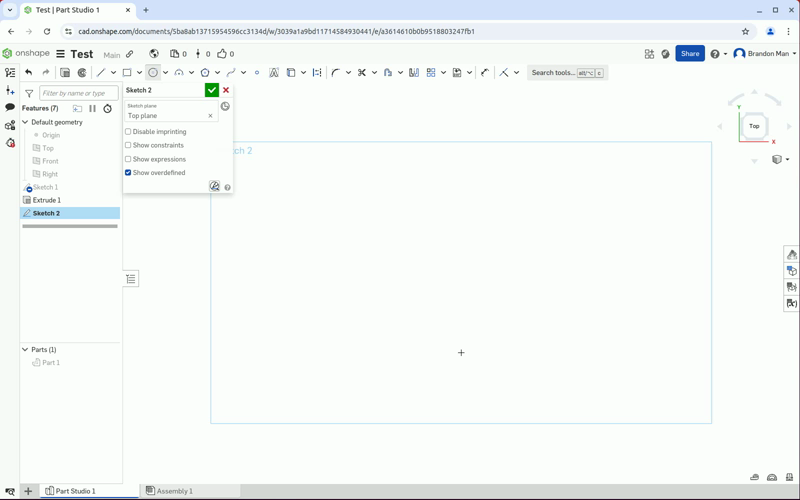
click(461, 352)
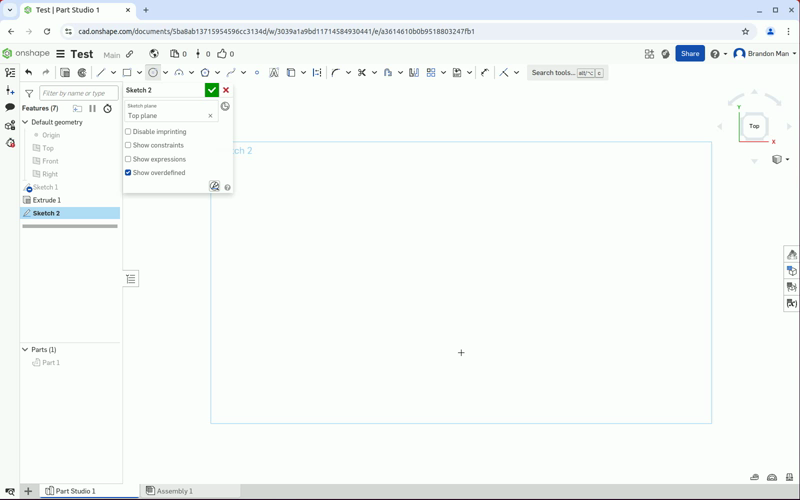
key_up(shift)
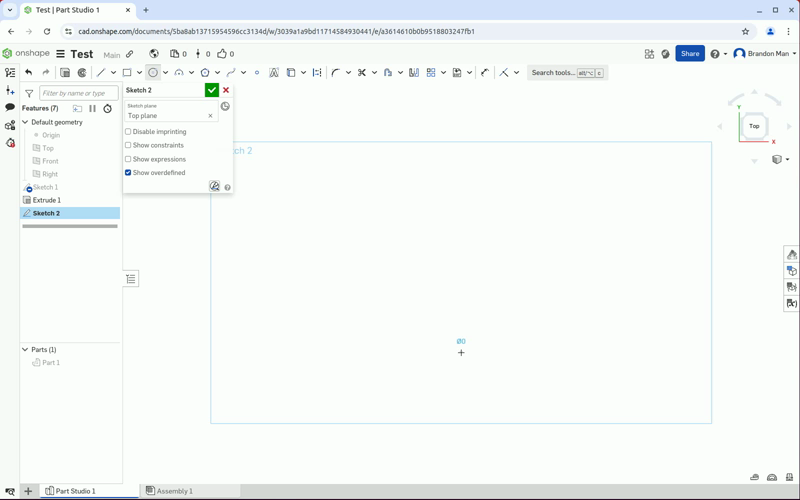
mouse_move(465, 352)
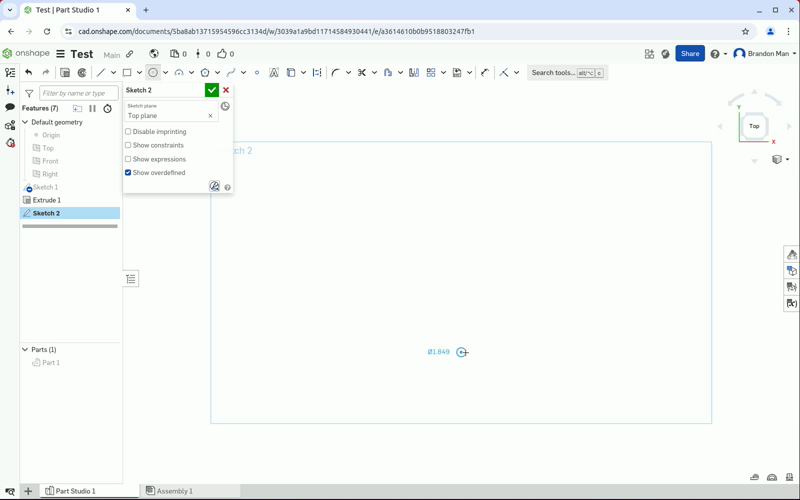
click(465, 352)
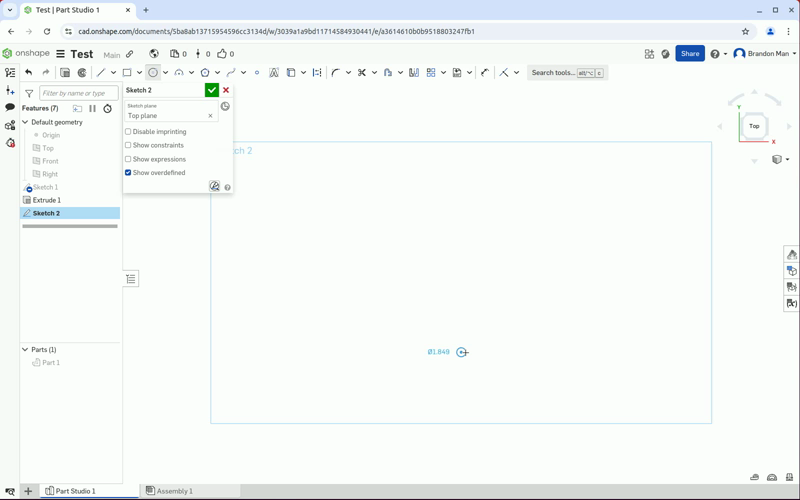
key(esc)
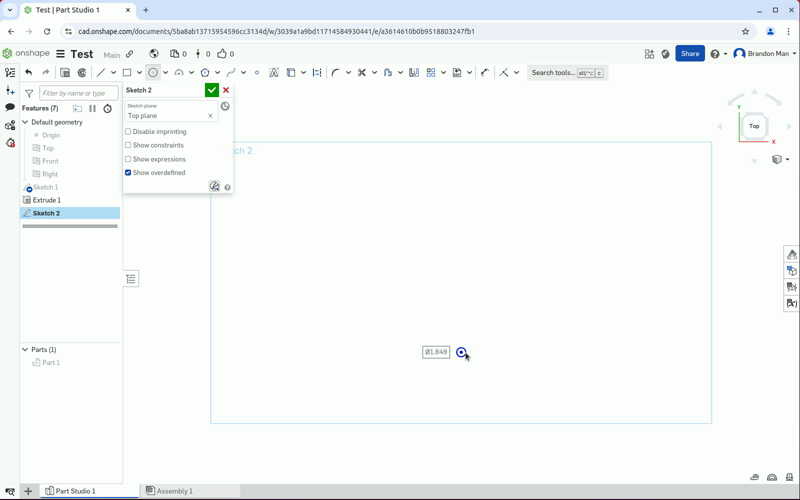
mouse_move(461, 348)
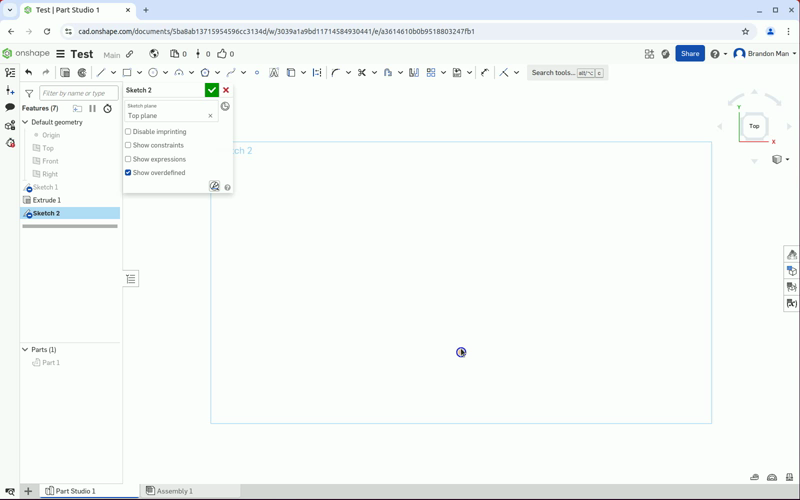
scroll(6)
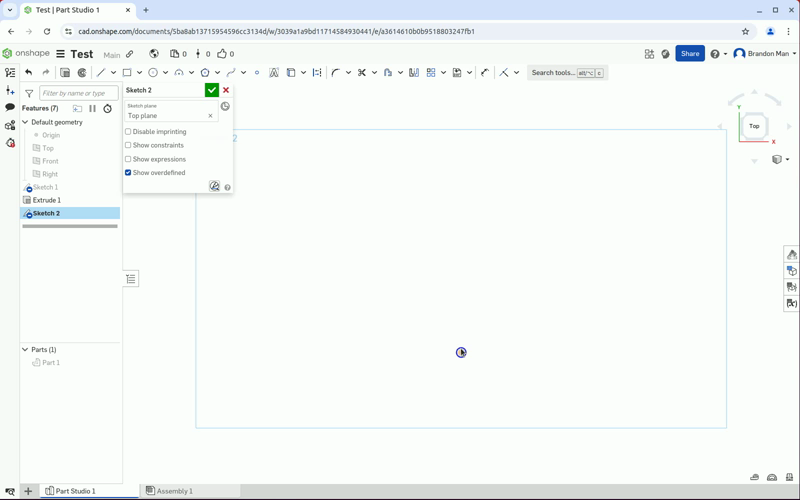
scroll(6)
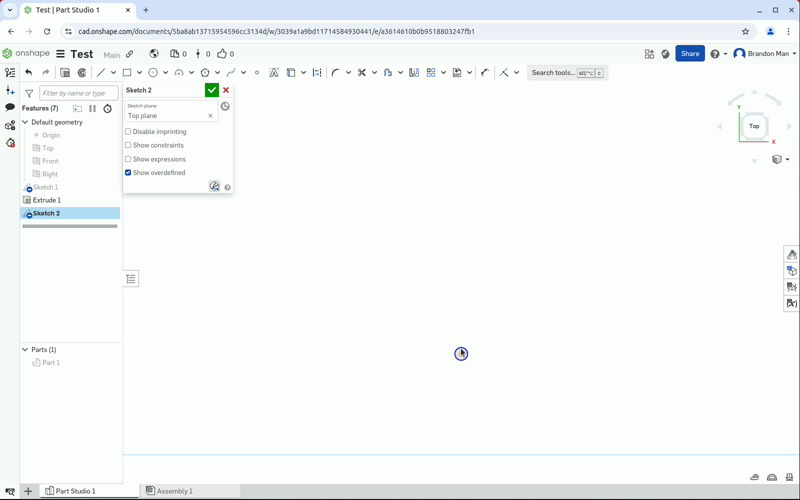
scroll(6)
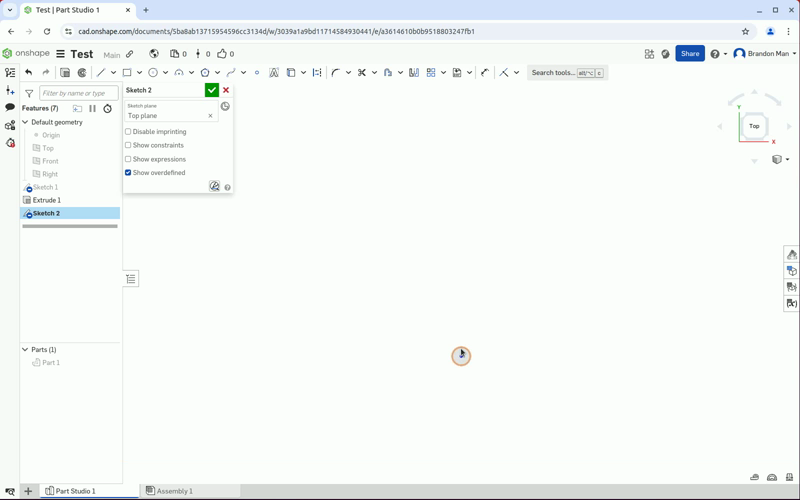
scroll(6)
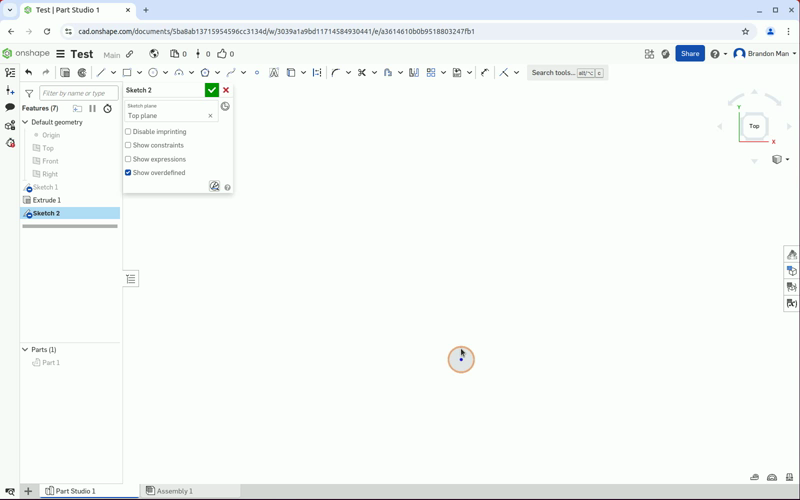
scroll(6)
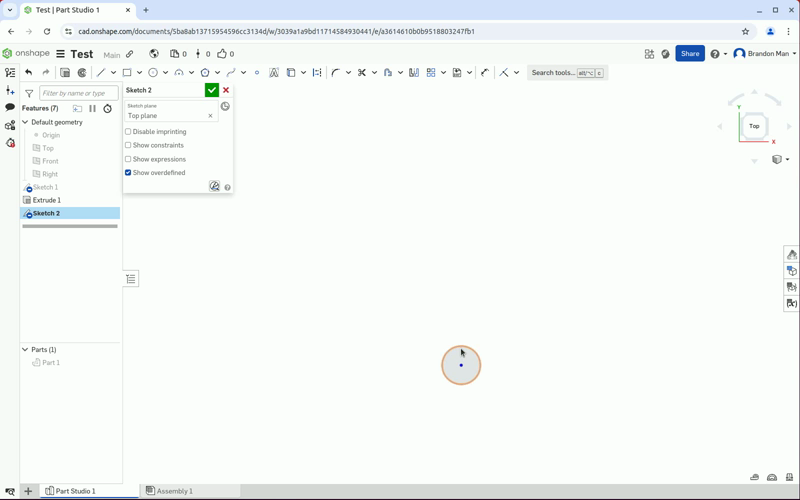
scroll(6)
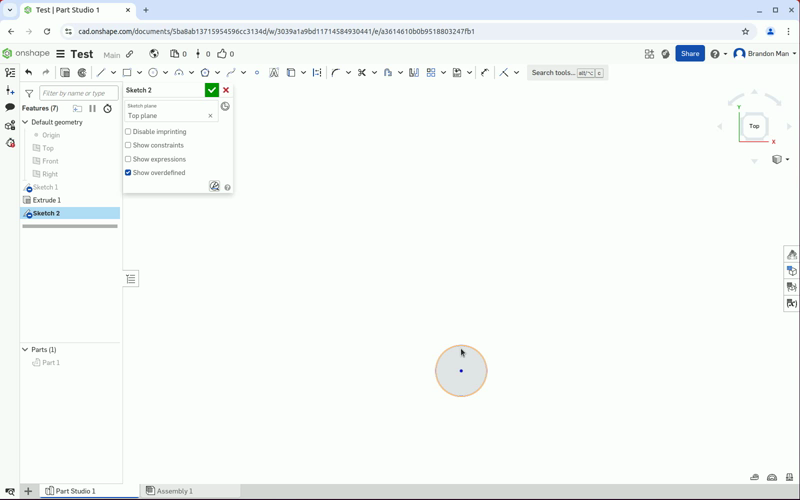
scroll(6)
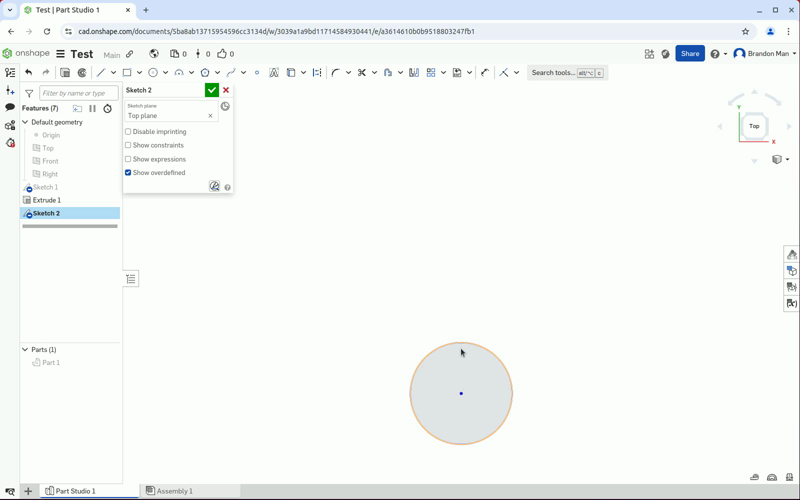
click(461, 348)
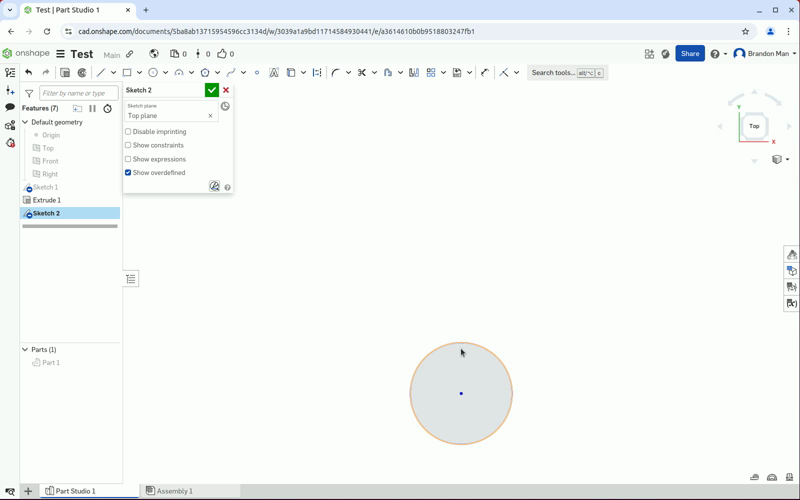
scroll(-6)
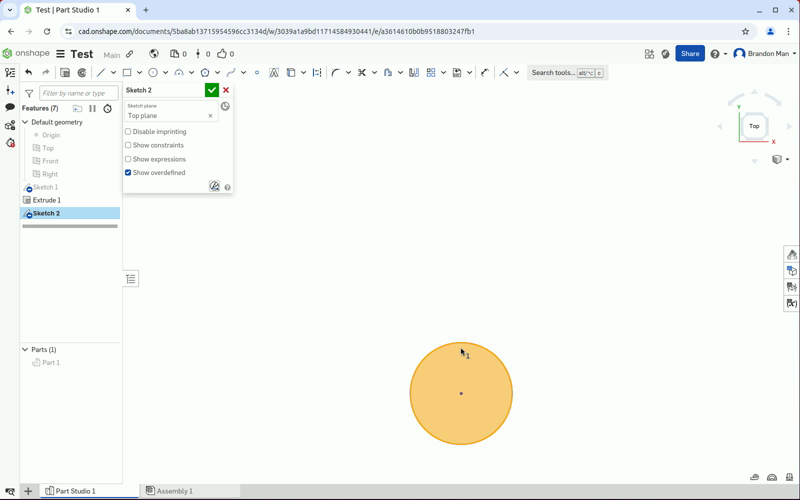
scroll(-6)
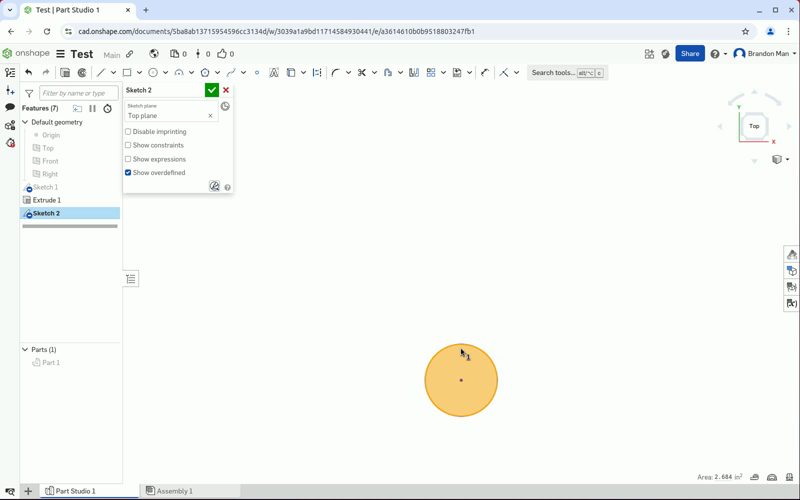
scroll(-6)
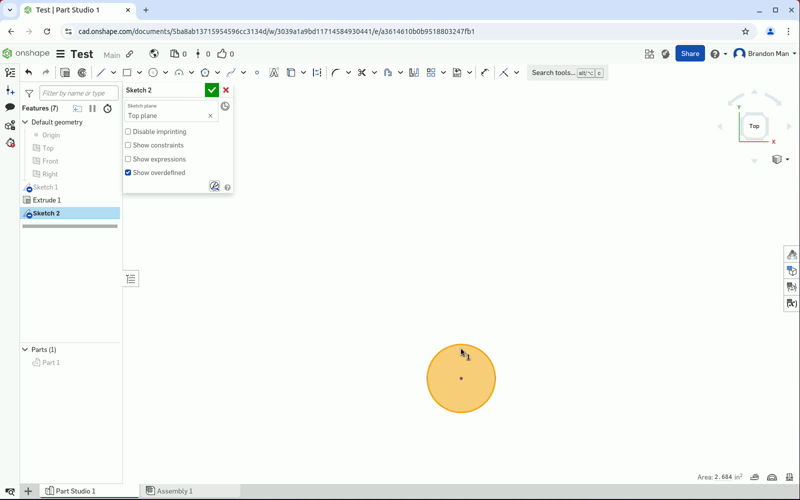
scroll(-6)
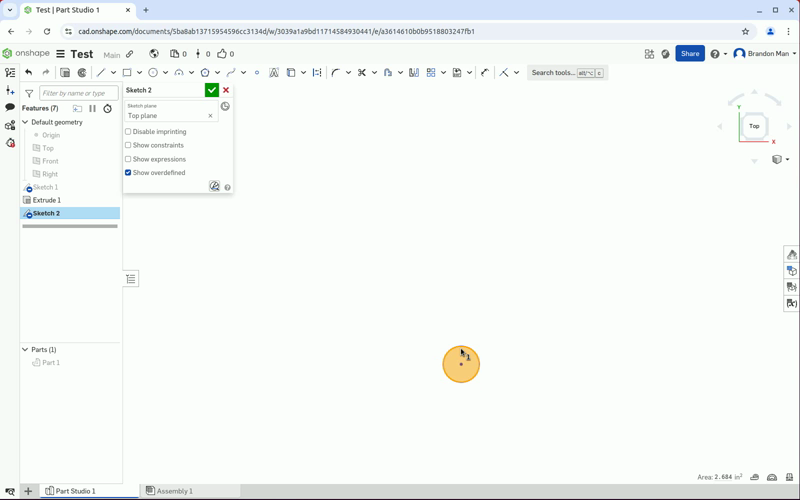
scroll(-6)
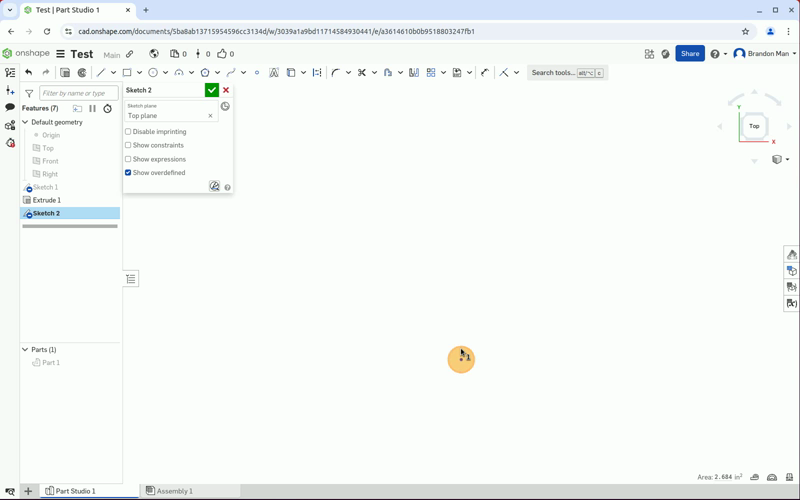
scroll(-6)
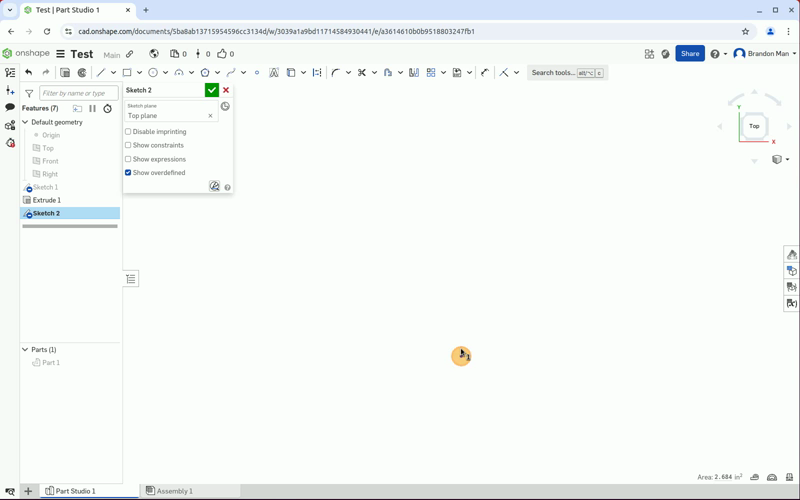
scroll(-6)
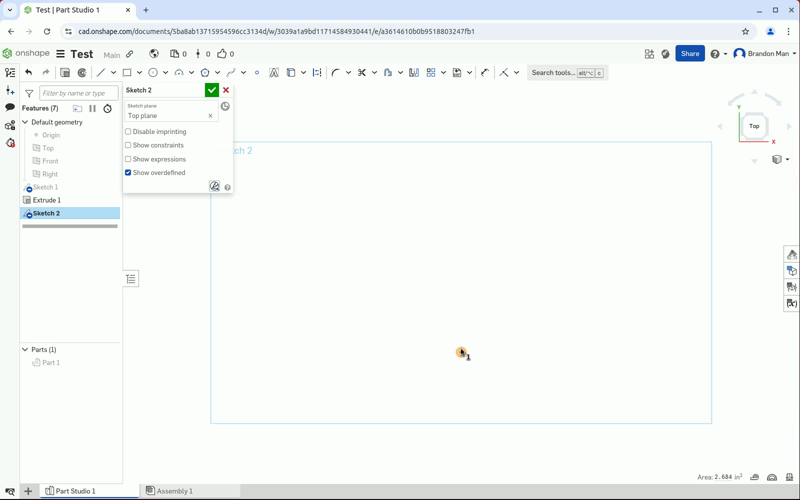
mouse_move(73, 352)
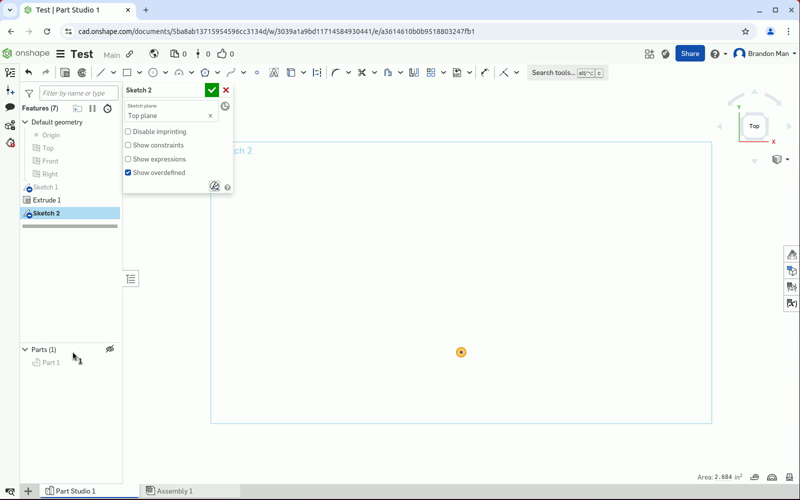
key(shift+y)
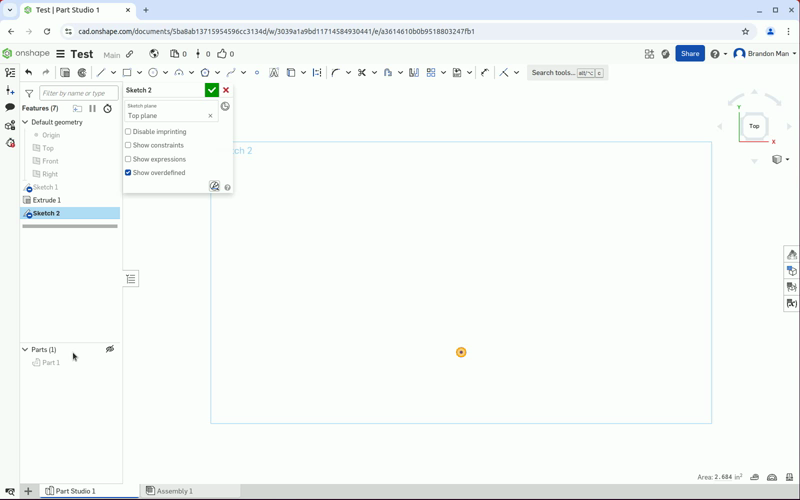
key(shift+e)
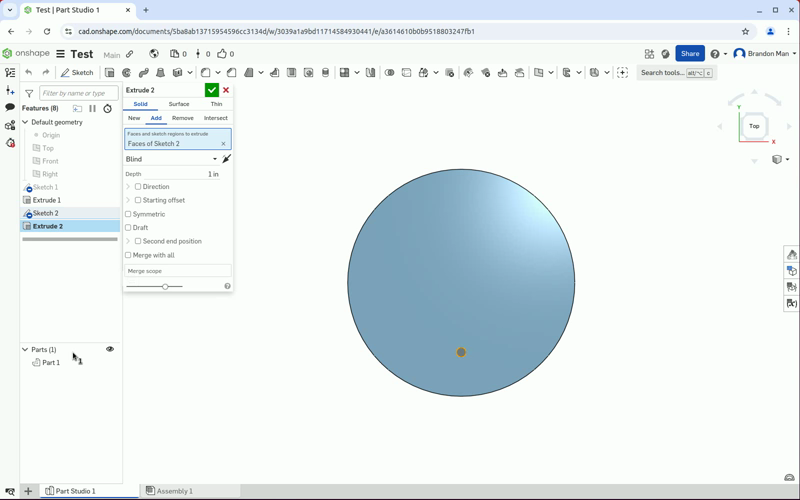
mouse_move(143, 106)
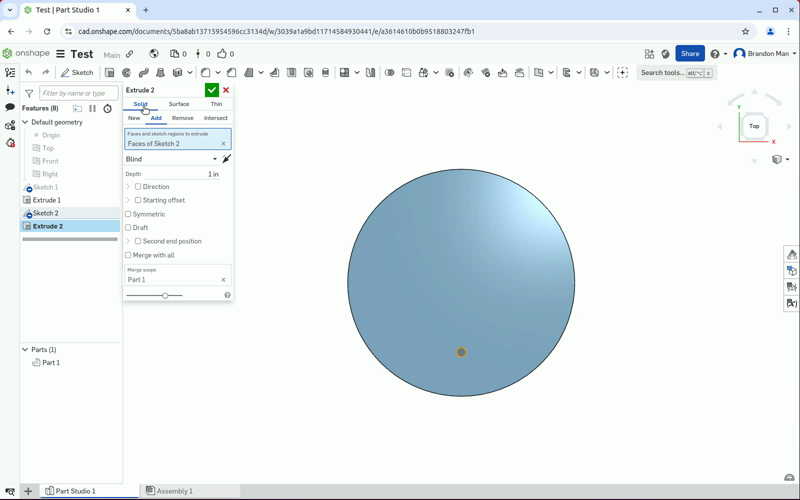
click(143, 106)
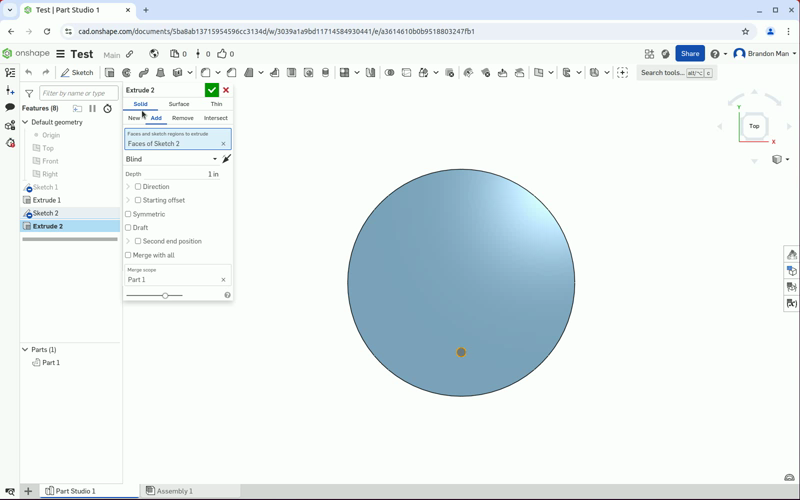
mouse_move(137, 120)
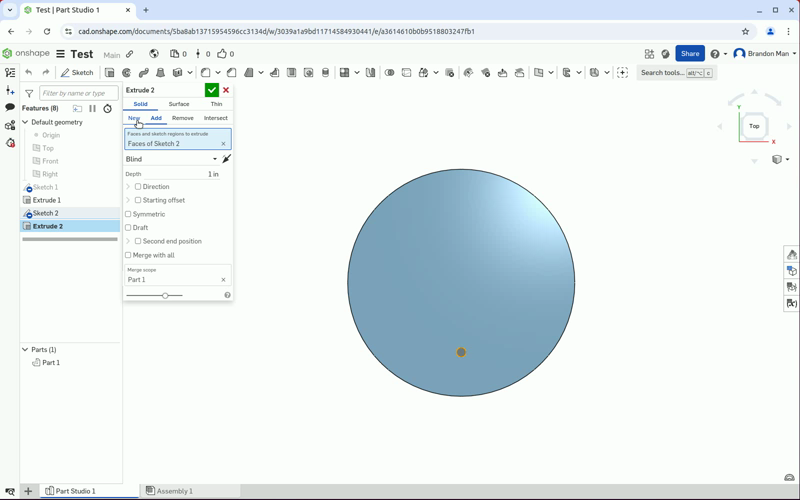
click(137, 120)
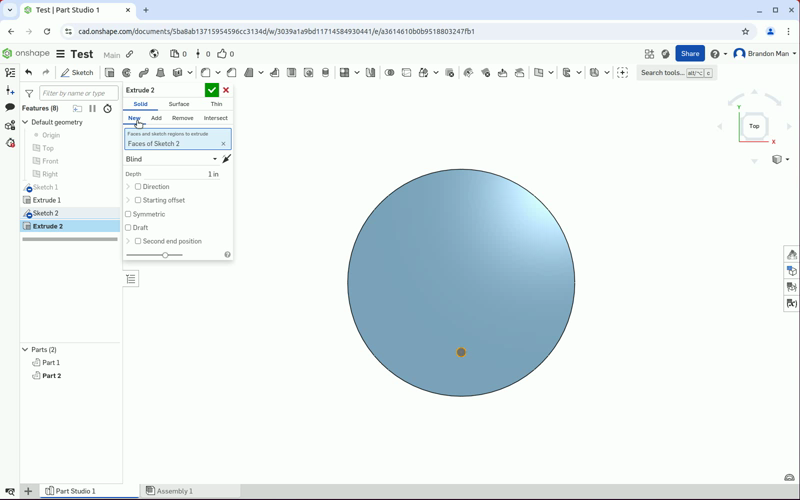
key(tab, 4)
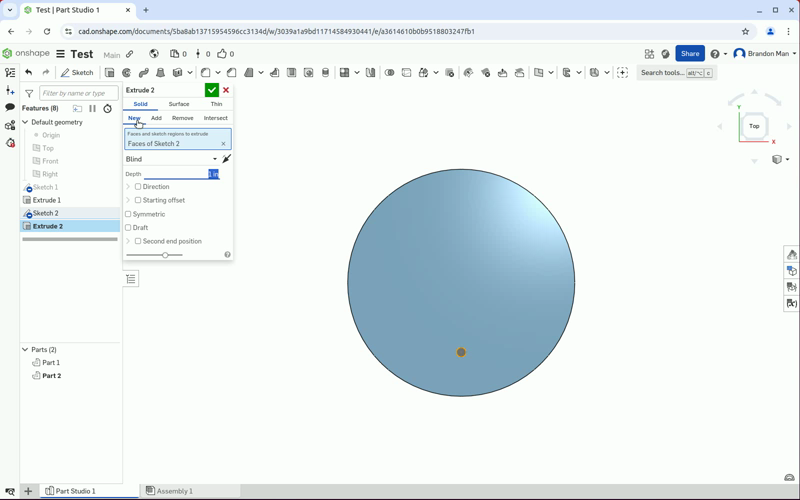
text(12.036)
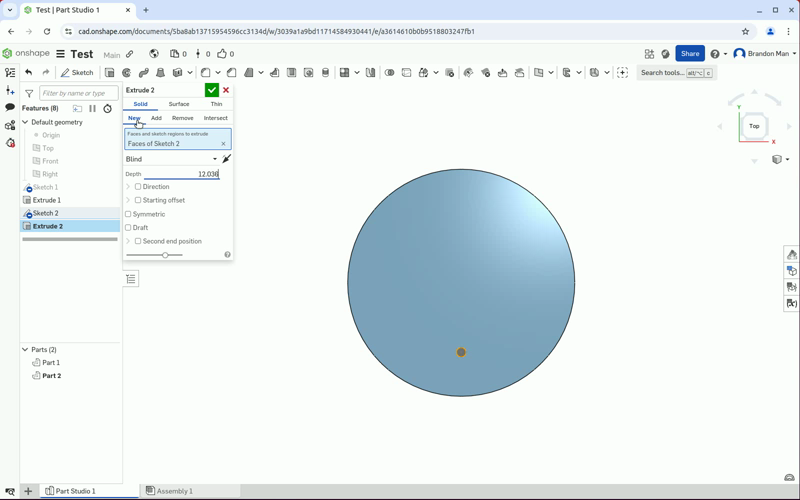
key(enter)
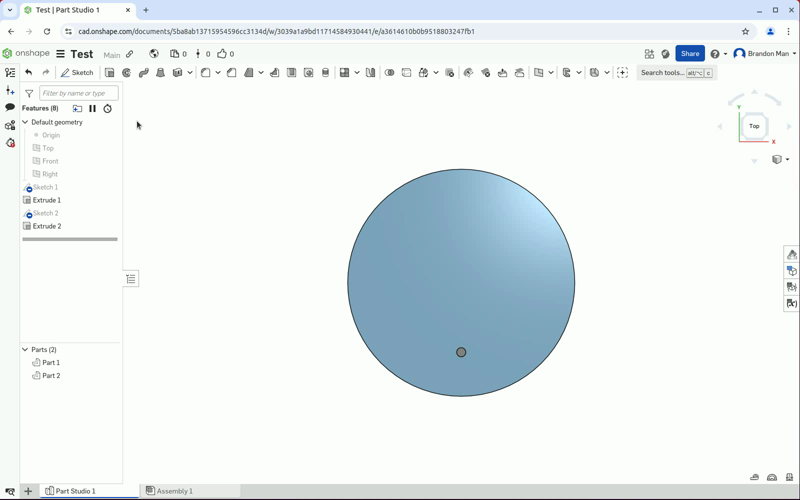
key(shift+h)
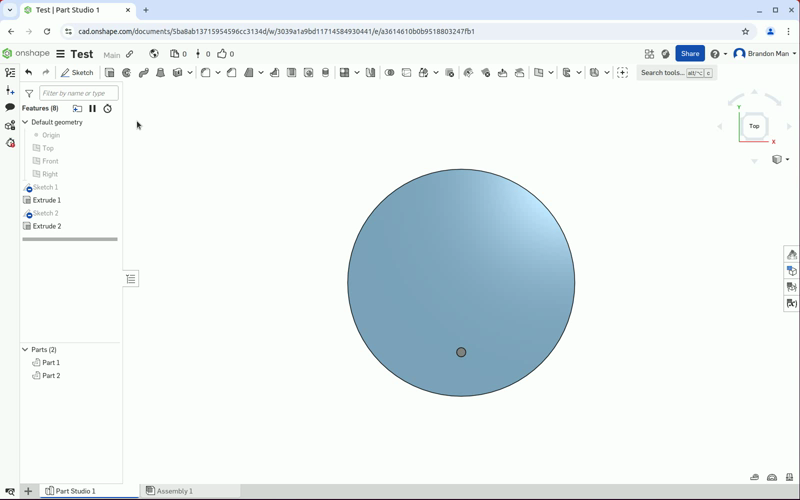
key(shift+h)
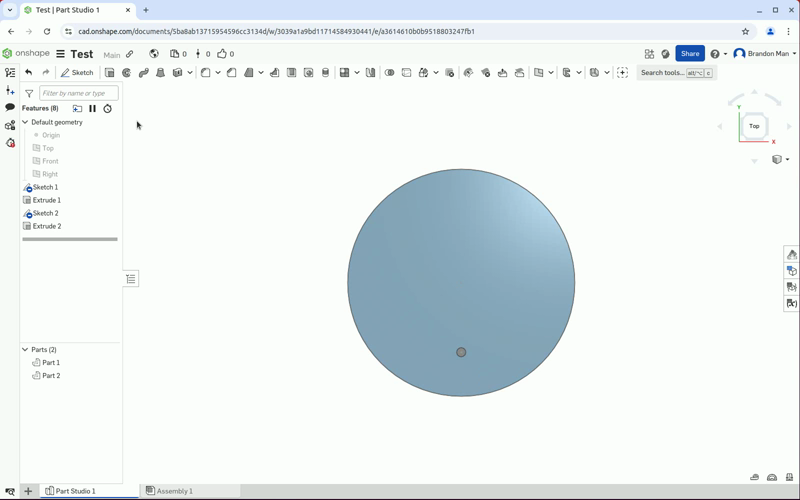
key(shift+7)
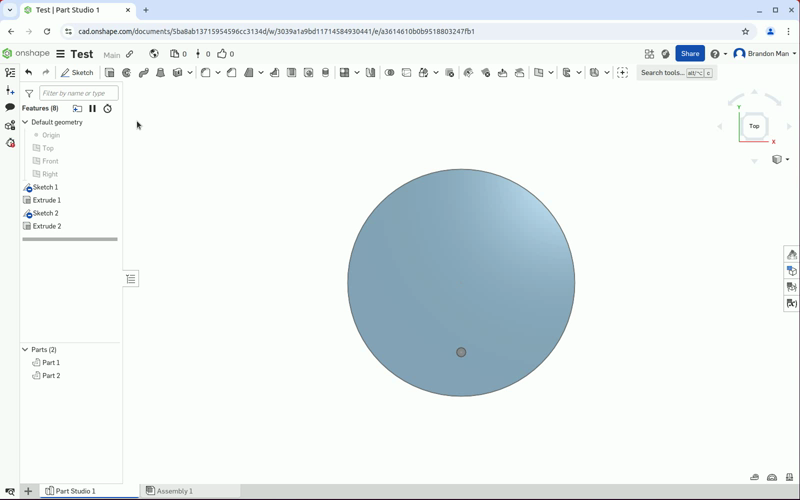
key(up, 3)
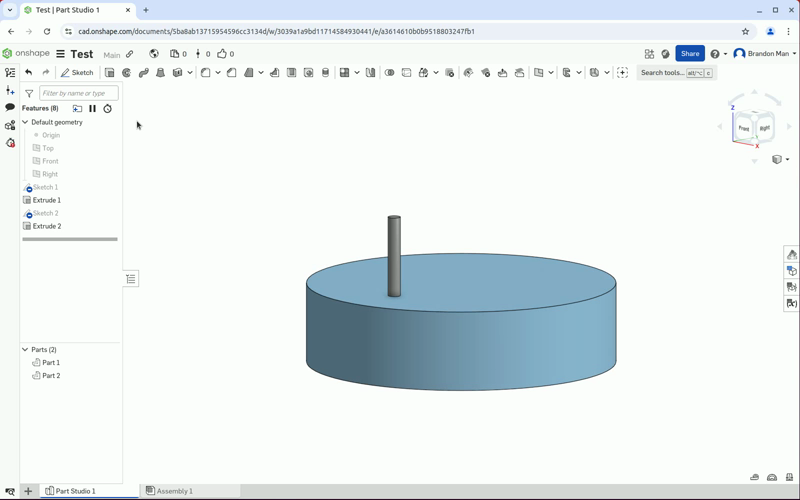
key(left, 3)
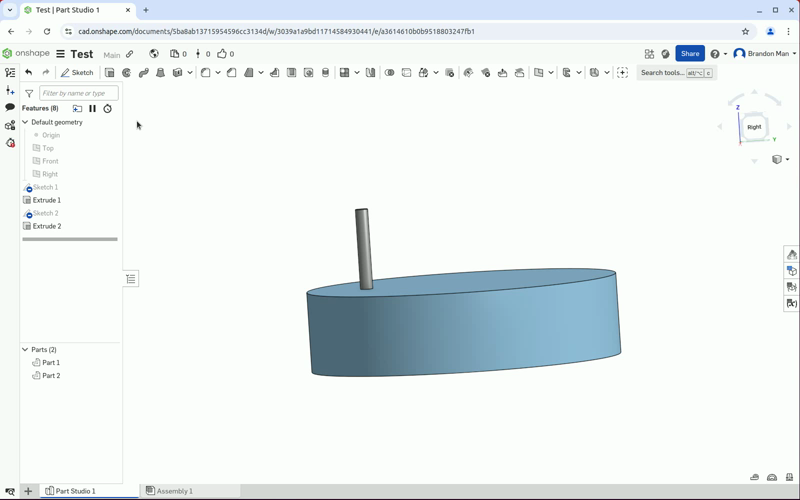
key(right, 3)
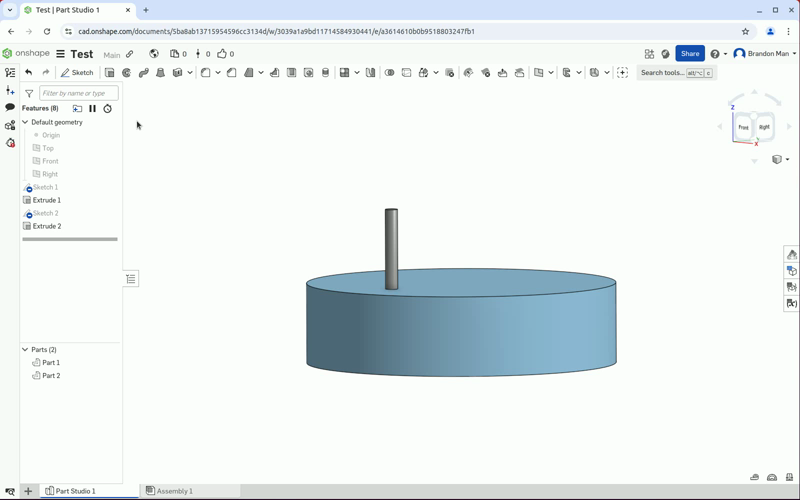
key(down, 3)
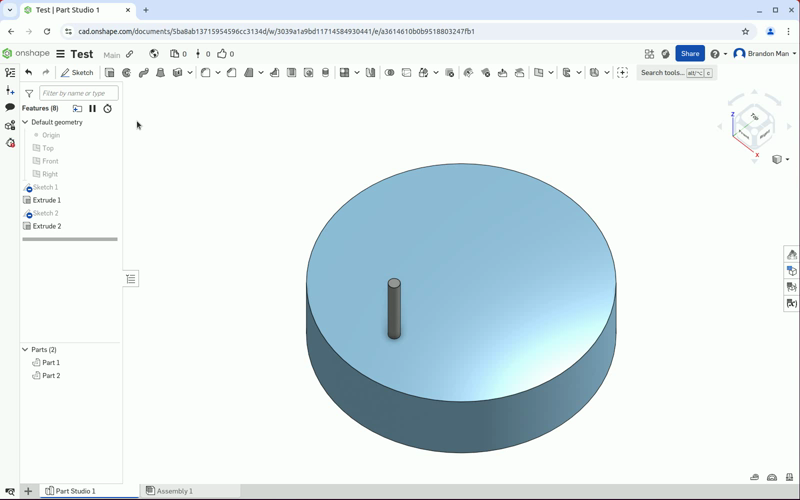
mouse_move(73, 189)
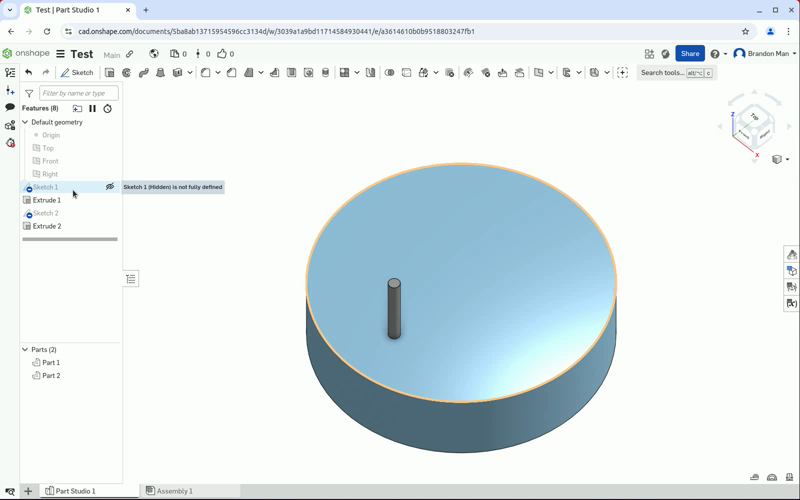
click(73, 189)